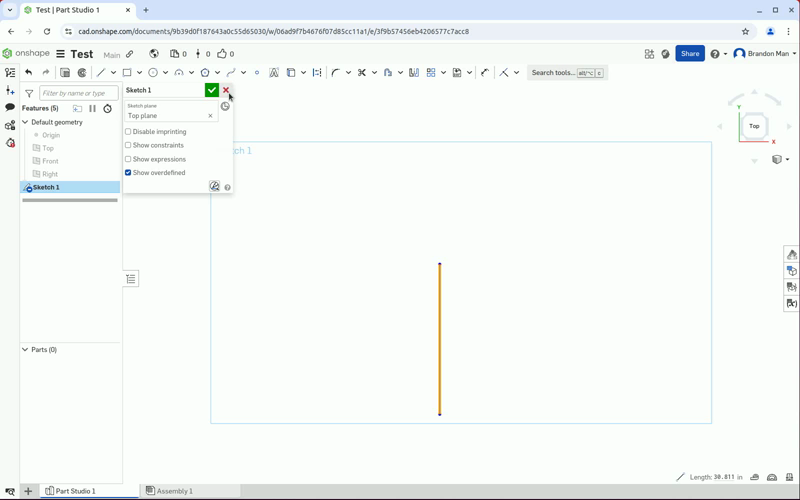
key(shift+h)
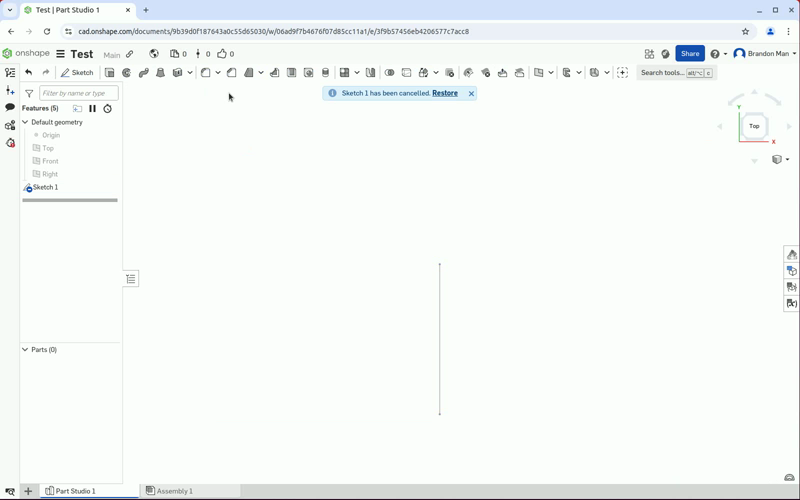
key(shift+s)
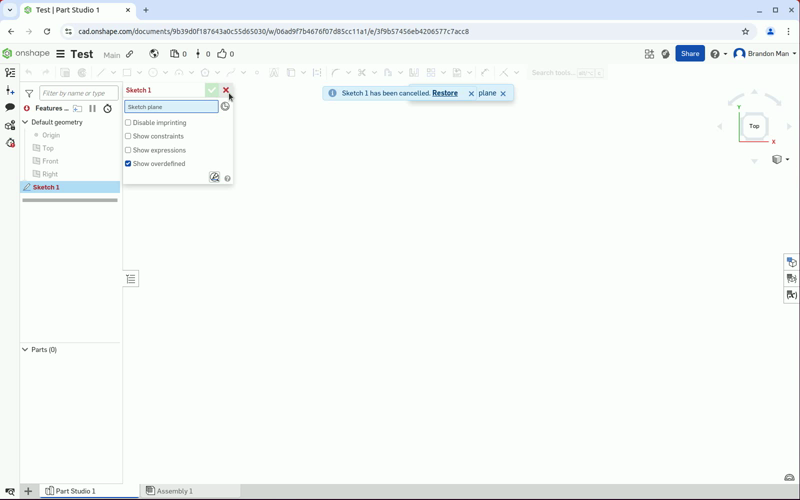
mouse_move(73, 150)
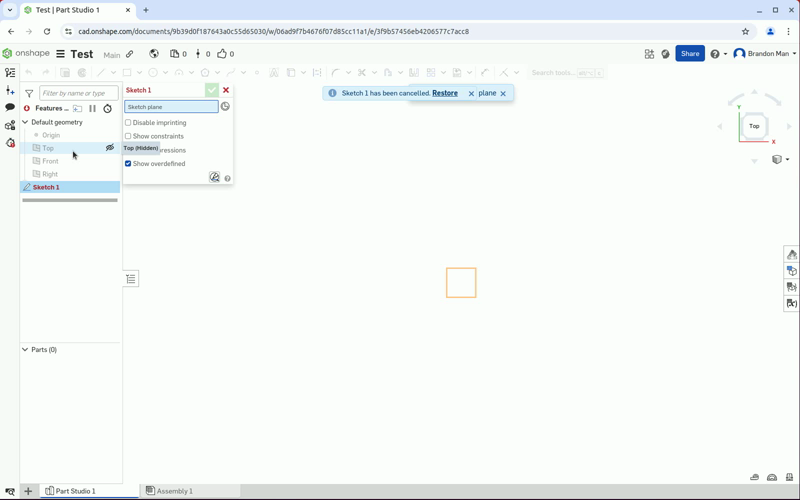
click(73, 150)
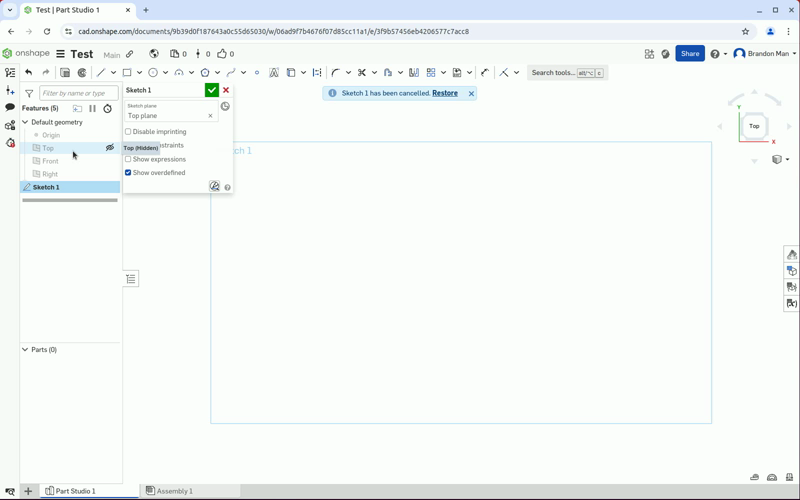
mouse_move(73, 352)
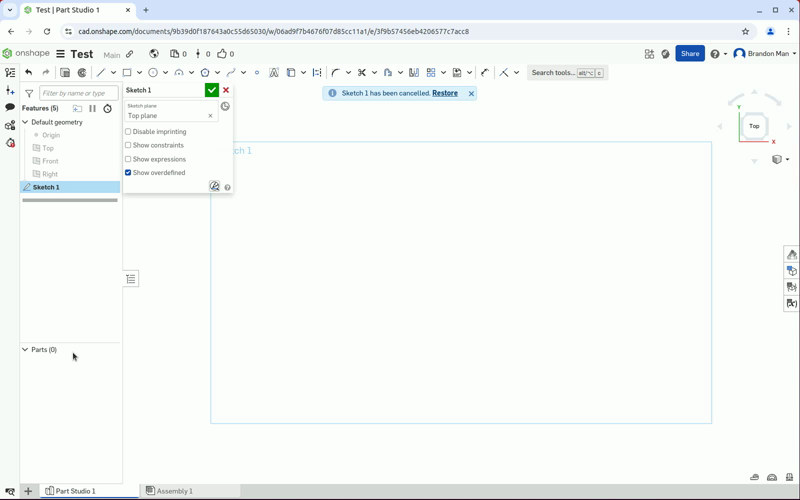
key(y)
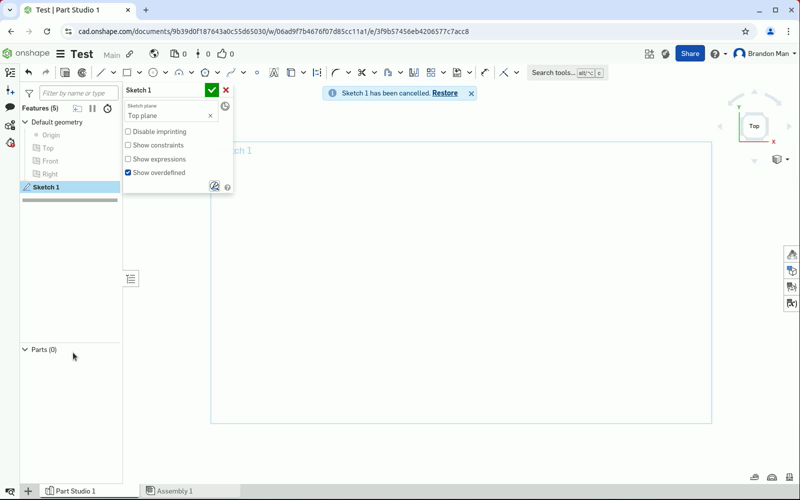
key(c)
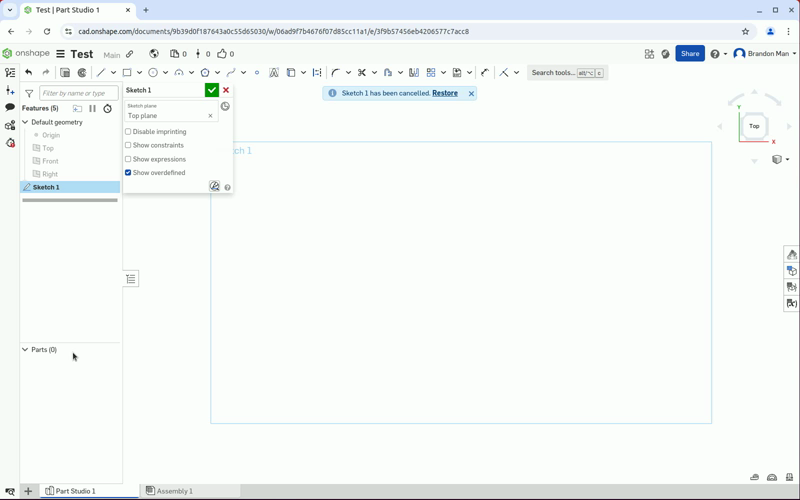
key_down(shift)
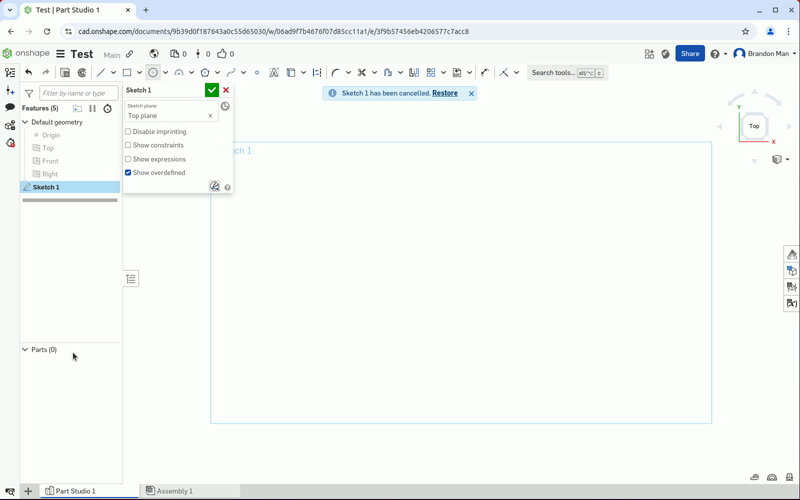
mouse_move(460, 282)
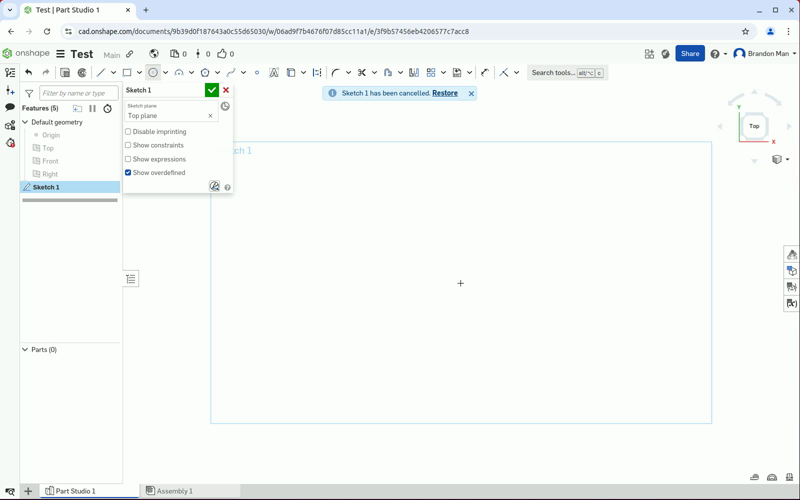
click(460, 282)
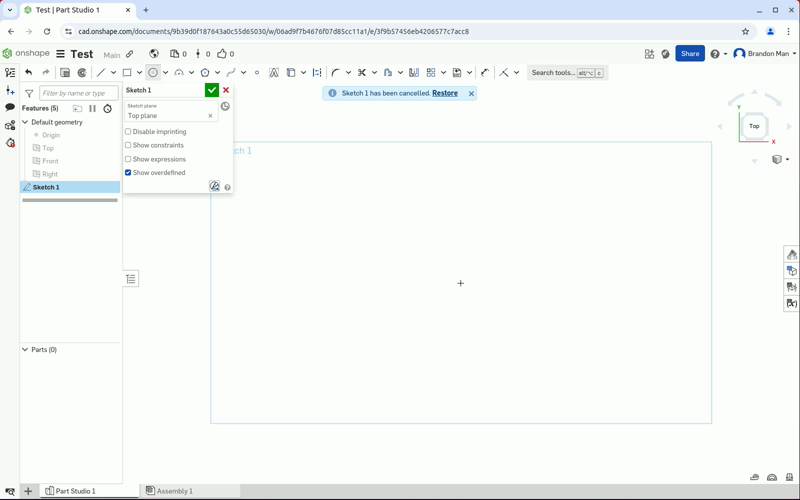
key_up(shift)
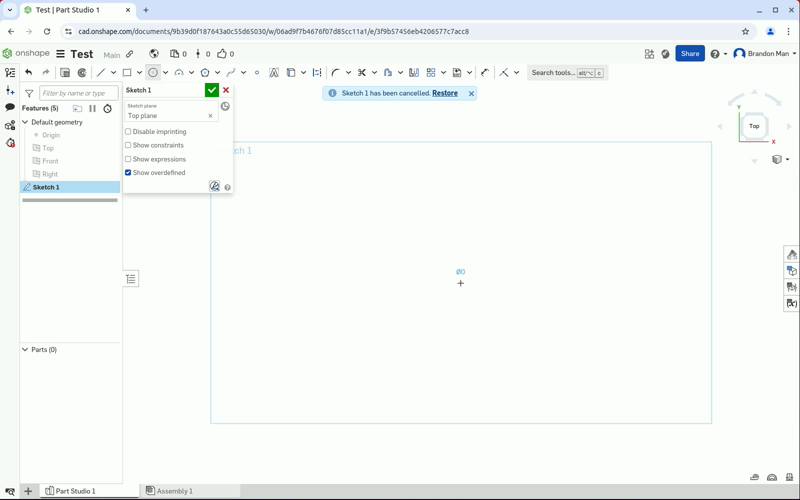
mouse_move(506, 282)
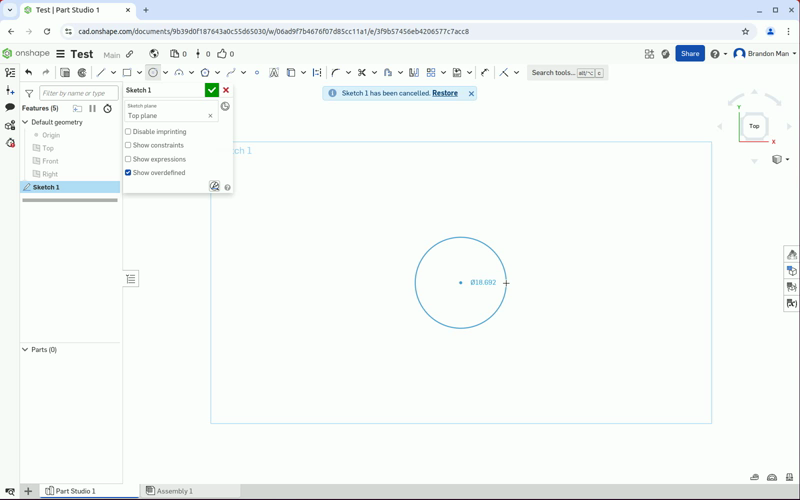
click(506, 282)
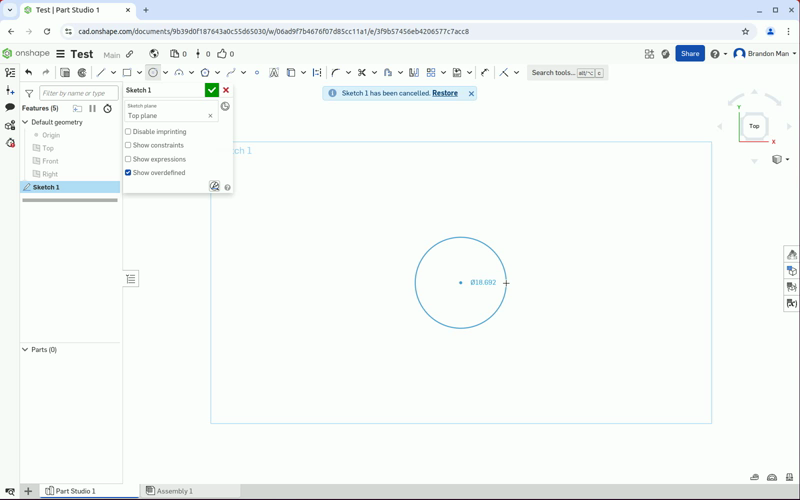
key(esc)
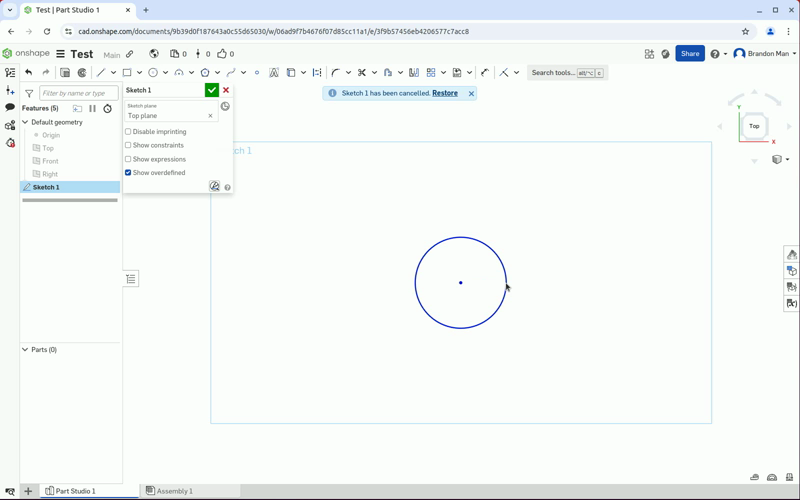
mouse_move(441, 314)
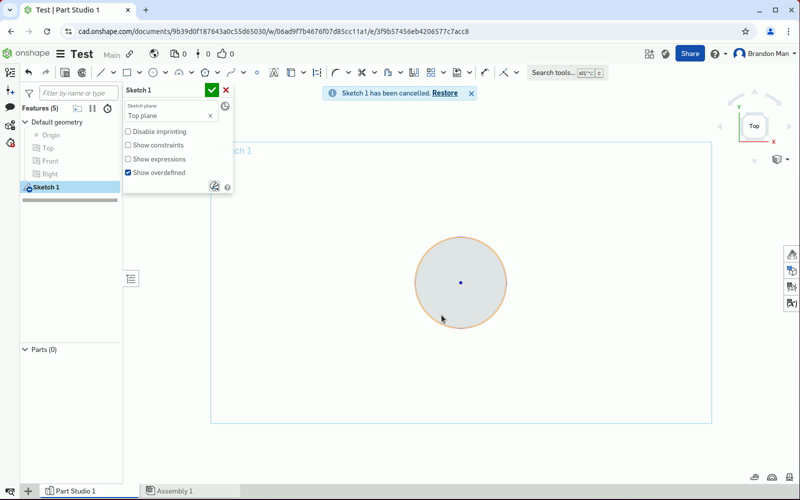
click(441, 314)
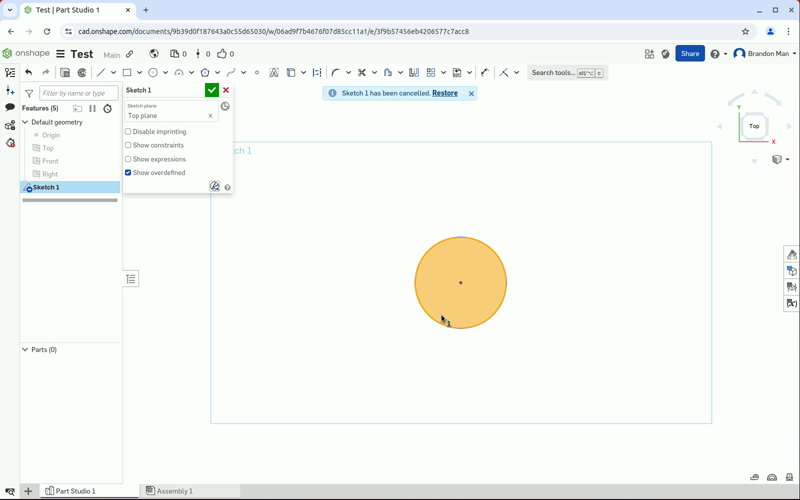
mouse_move(73, 352)
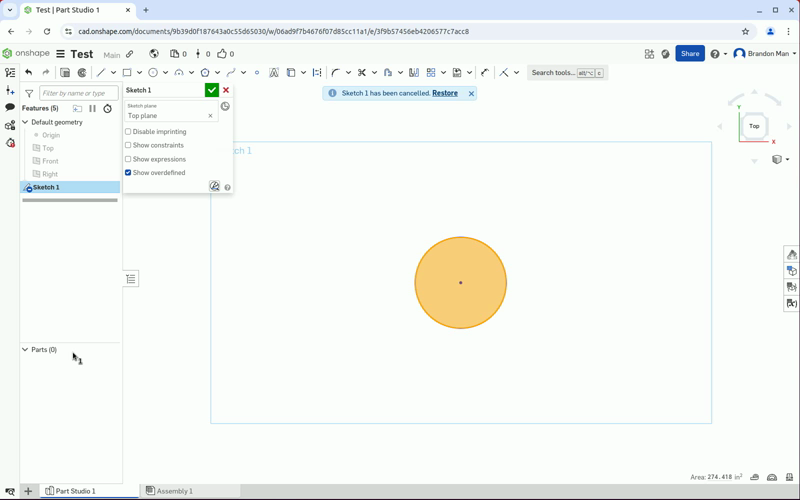
key(shift+y)
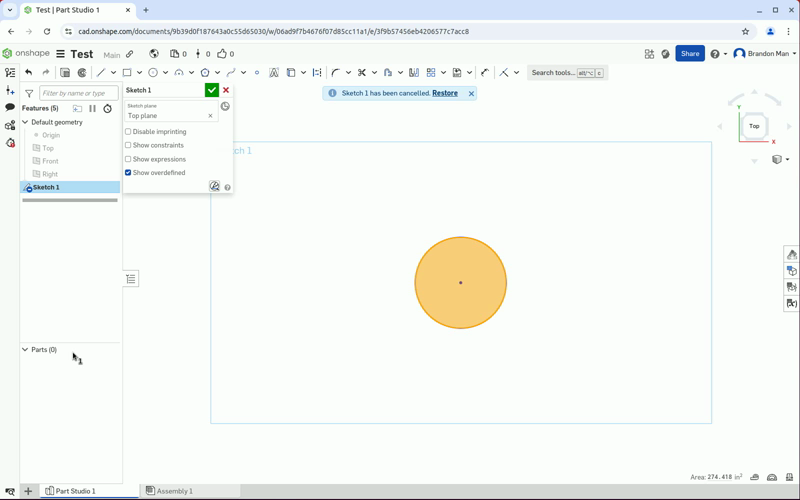
key(shift+e)
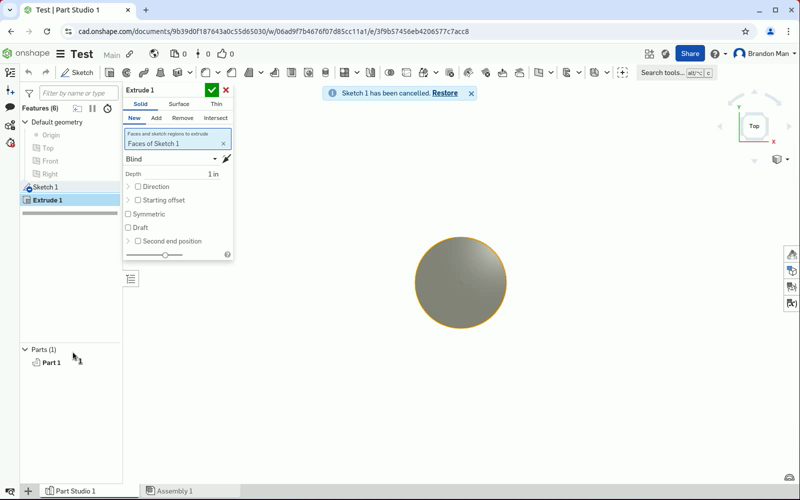
mouse_move(143, 106)
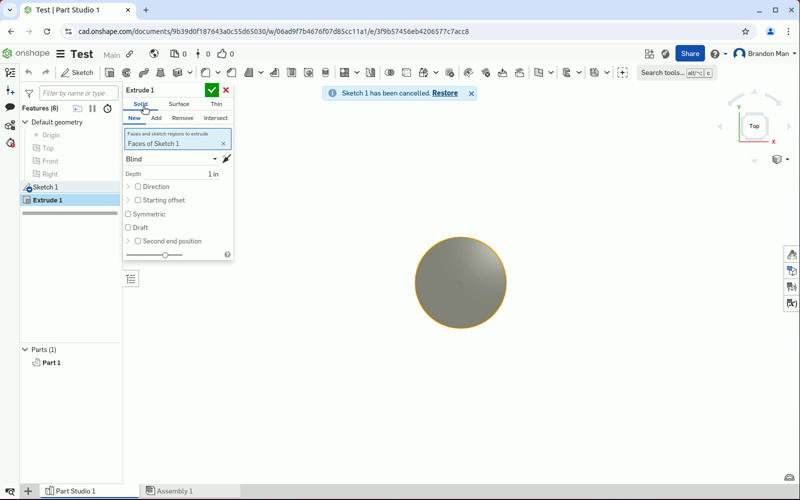
click(143, 106)
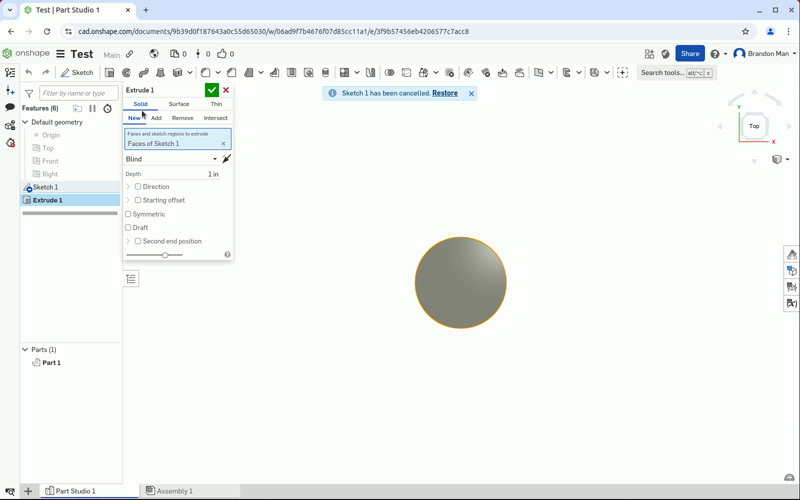
mouse_move(137, 120)
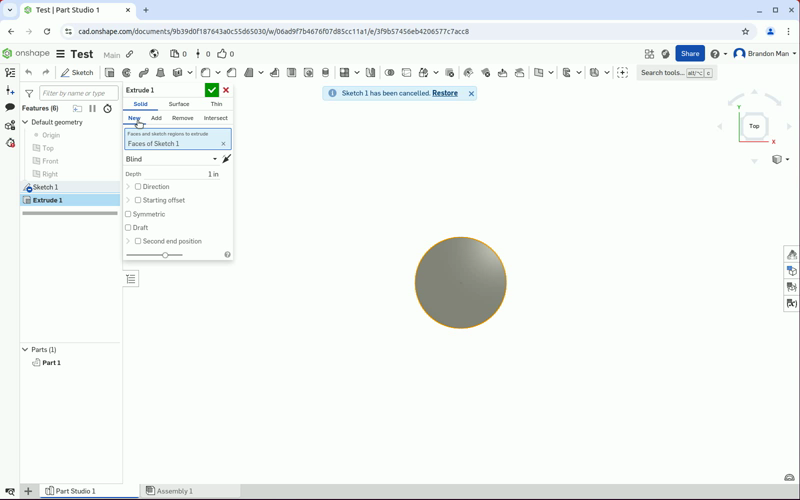
click(137, 120)
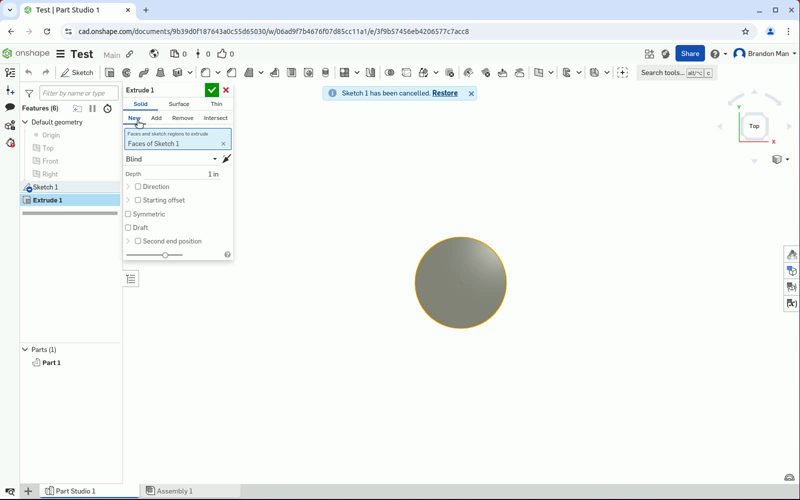
key(tab, 4)
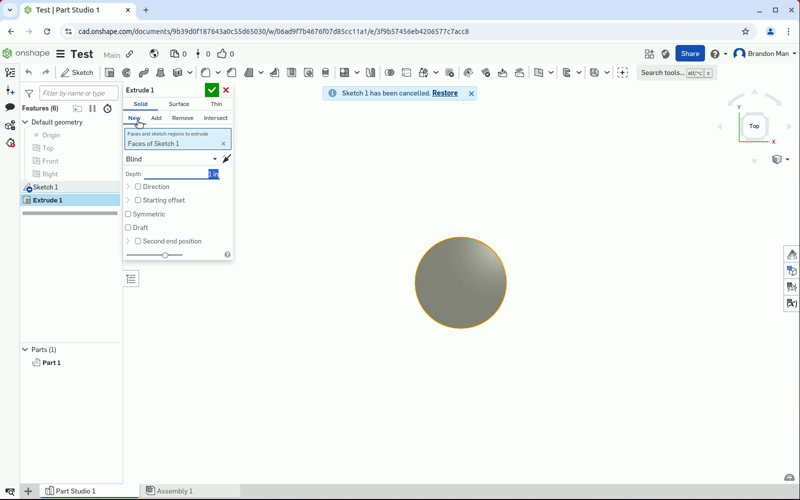
text(37.07)
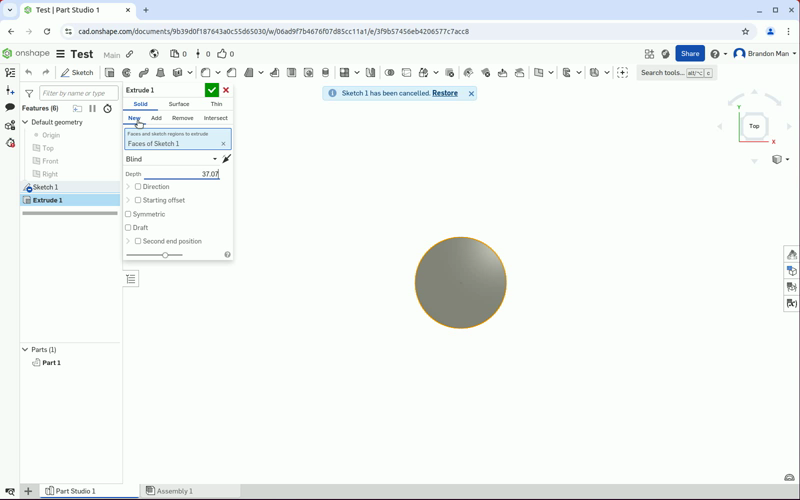
key(tab, 3)
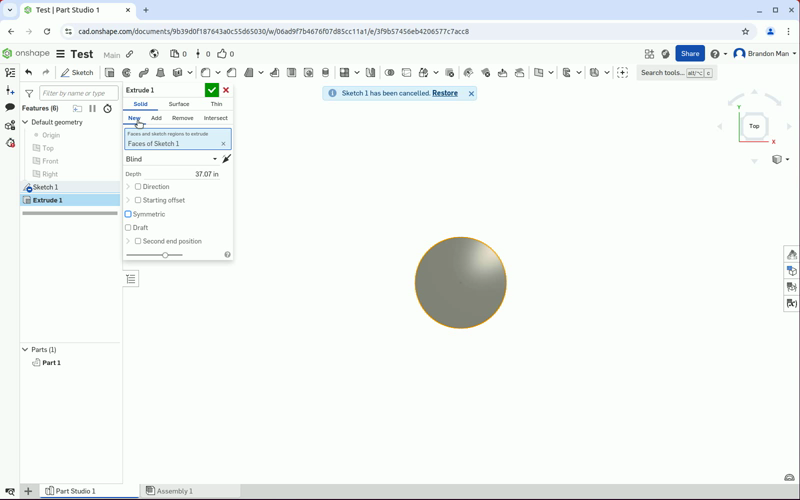
key(space)
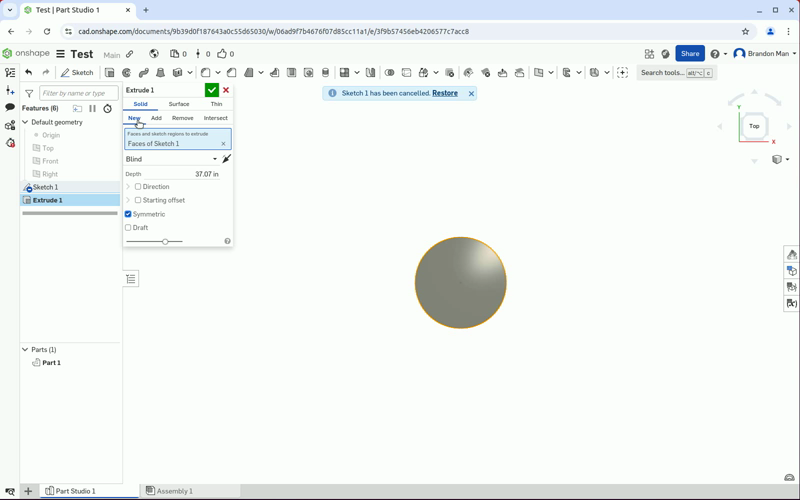
key(enter)
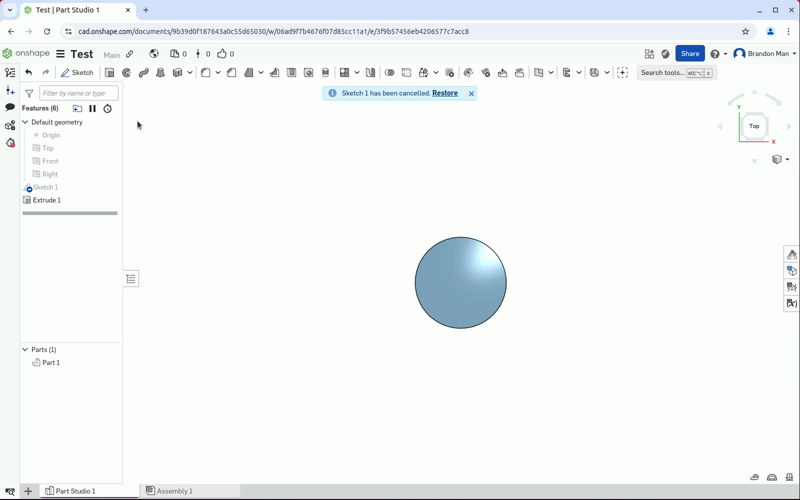
key(shift+h)
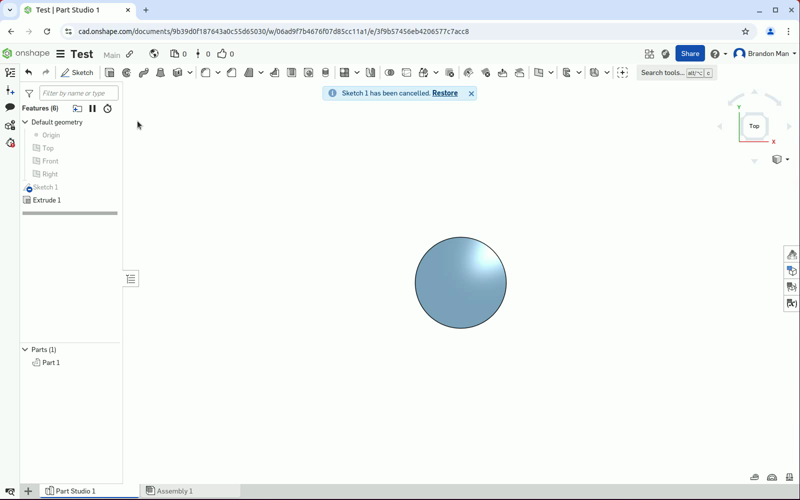
key(shift+h)
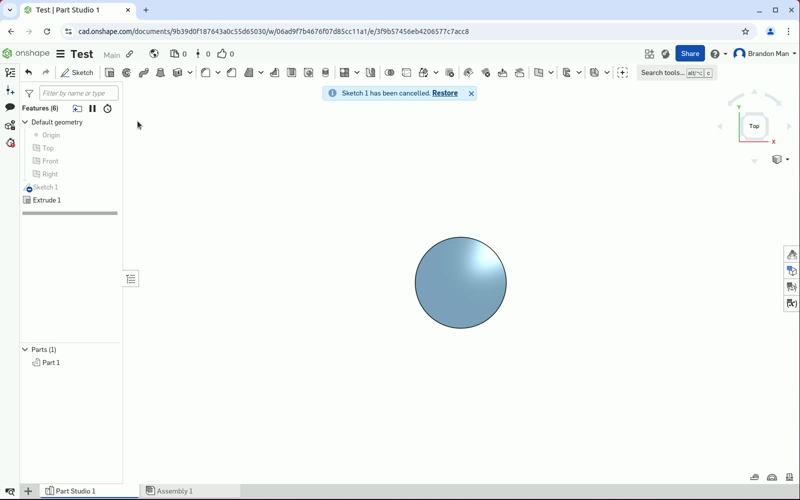
mouse_move(73, 189)
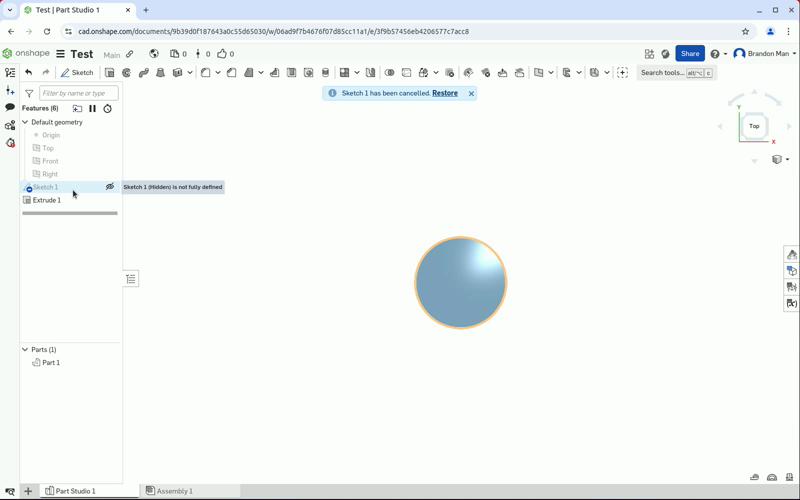
click(73, 189)
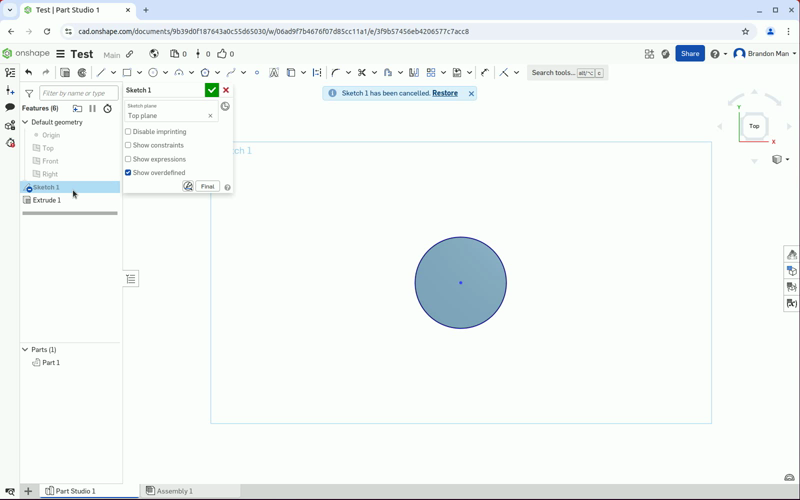
mouse_move(229, 92)
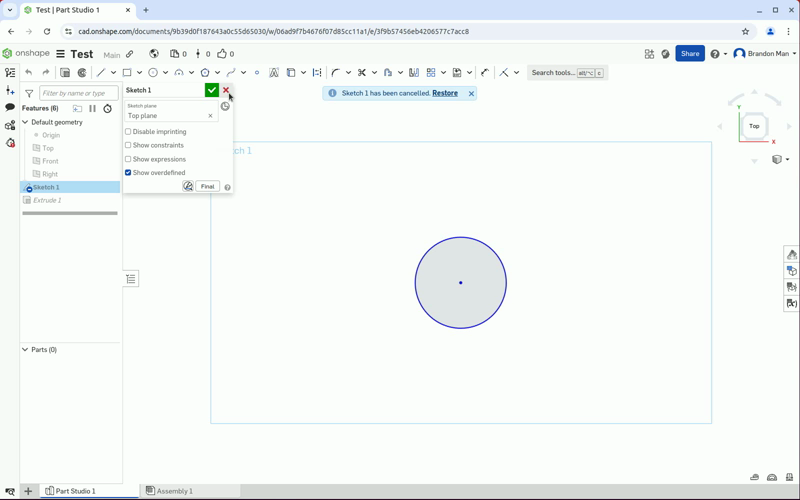
click(229, 92)
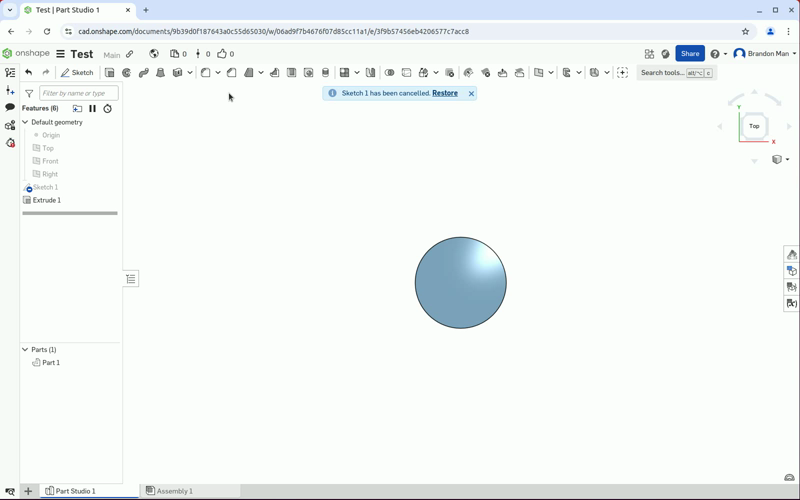
mouse_move(541, 75)
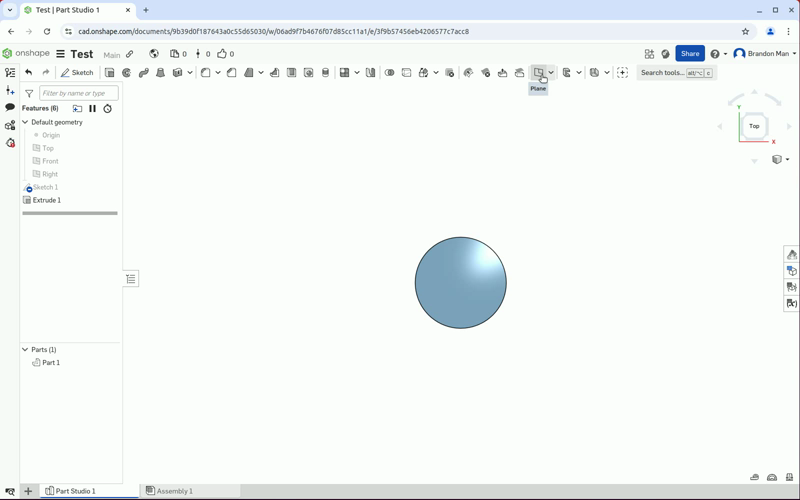
click(541, 75)
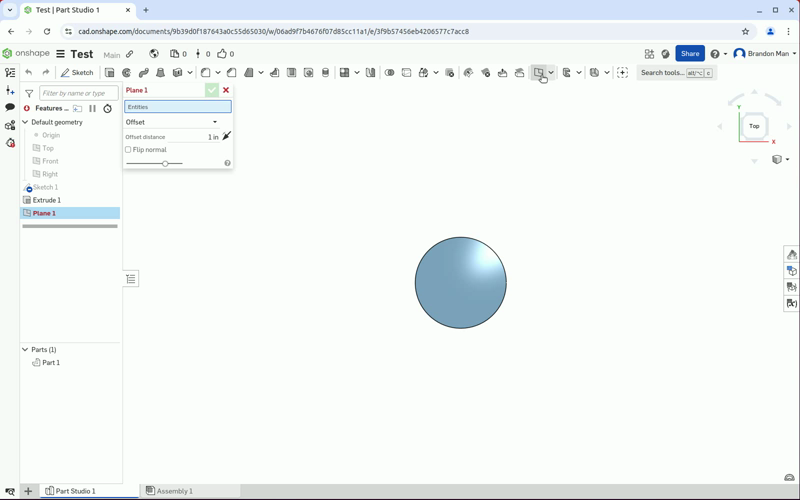
mouse_move(73, 150)
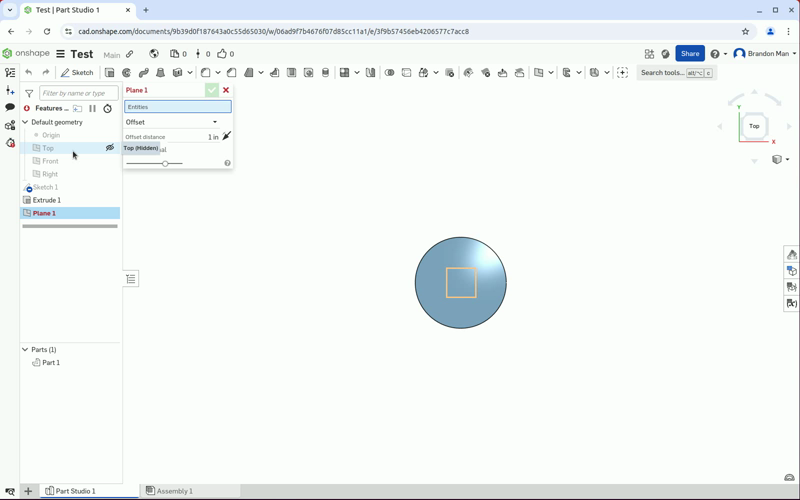
click(73, 150)
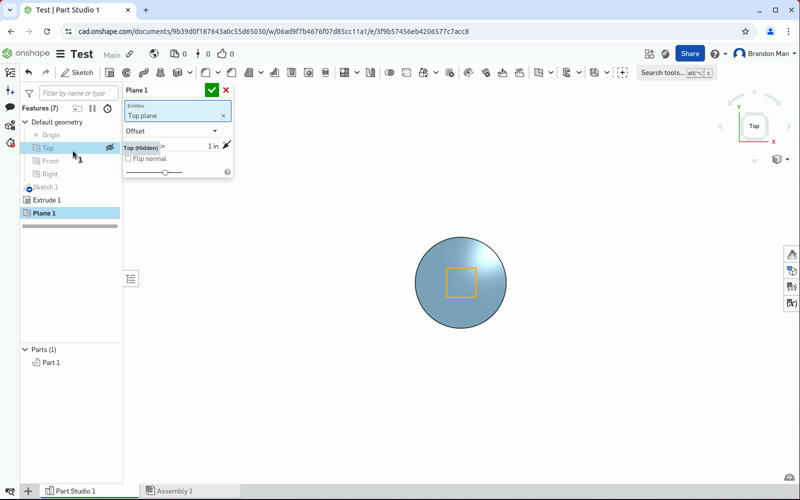
key(tab, 2)
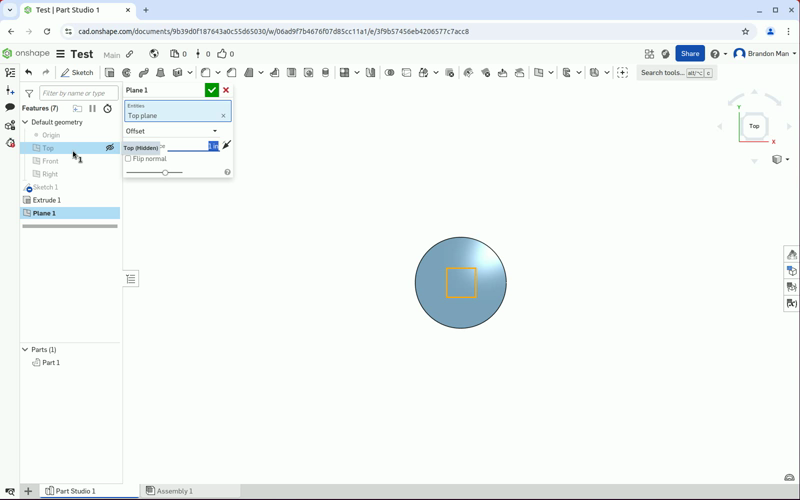
text(18.548)
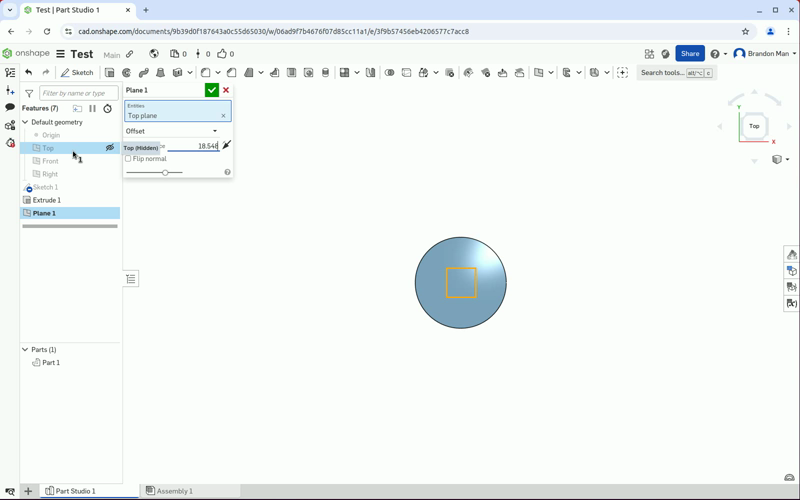
key(enter, 2)
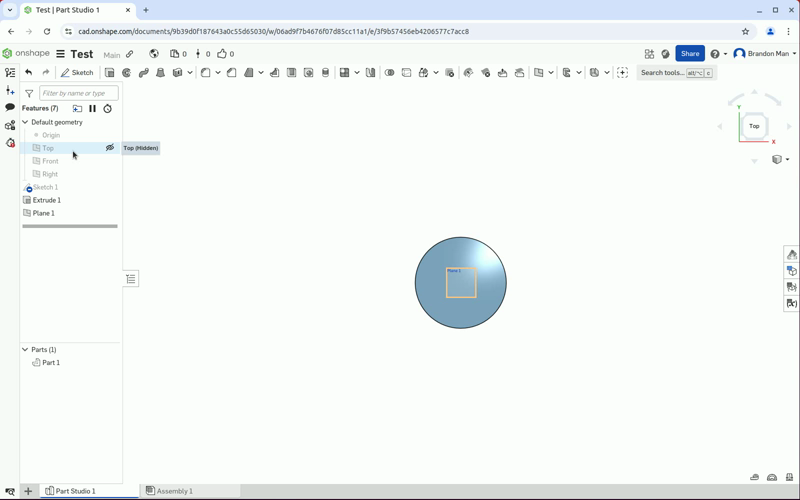
key(shift+s)
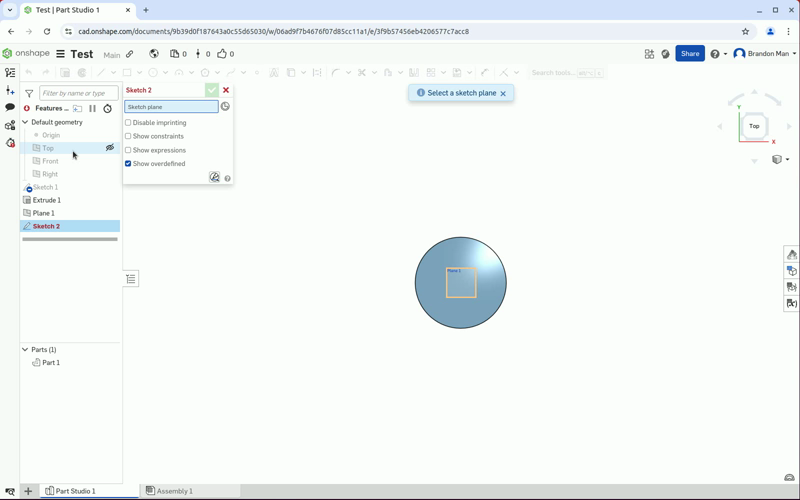
mouse_move(73, 215)
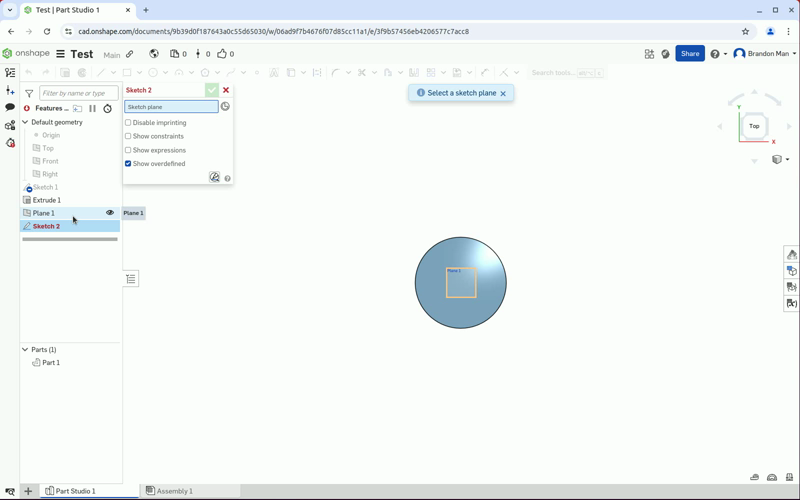
click(73, 215)
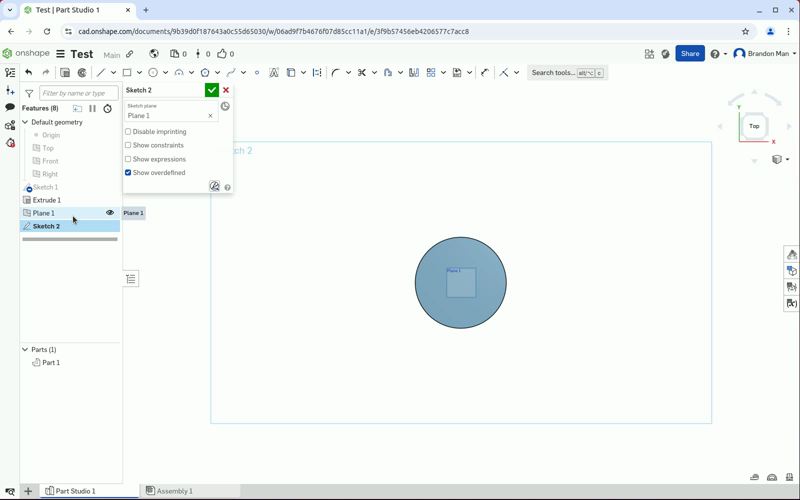
mouse_move(73, 352)
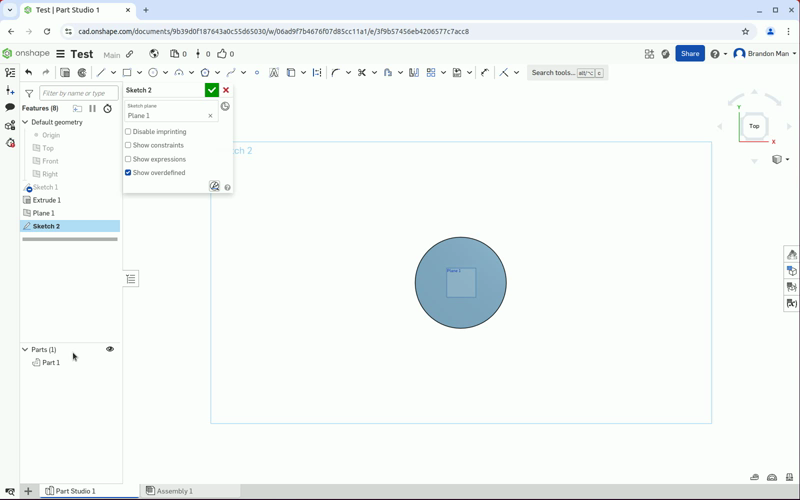
key(y)
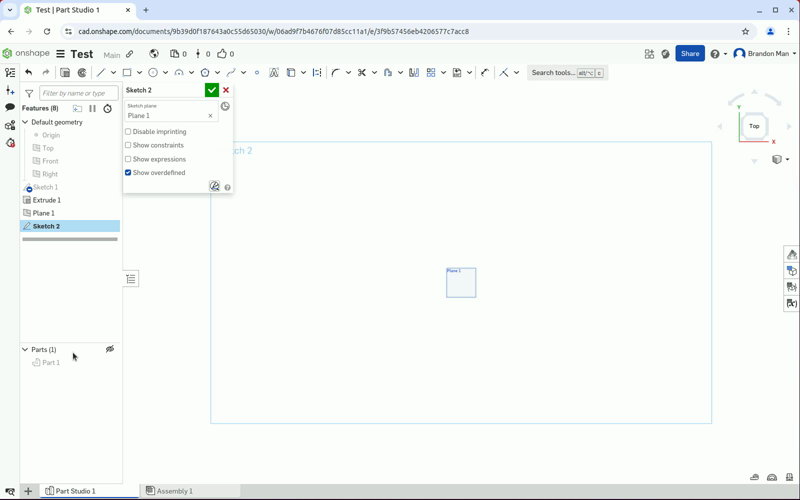
key(c)
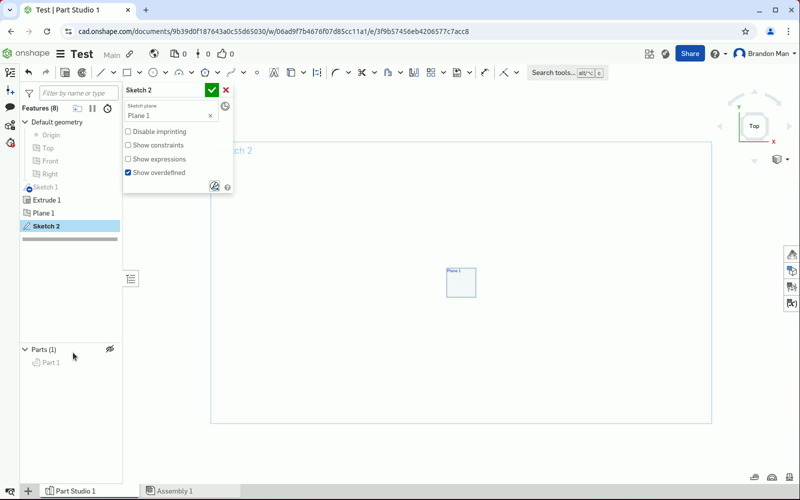
key_down(shift)
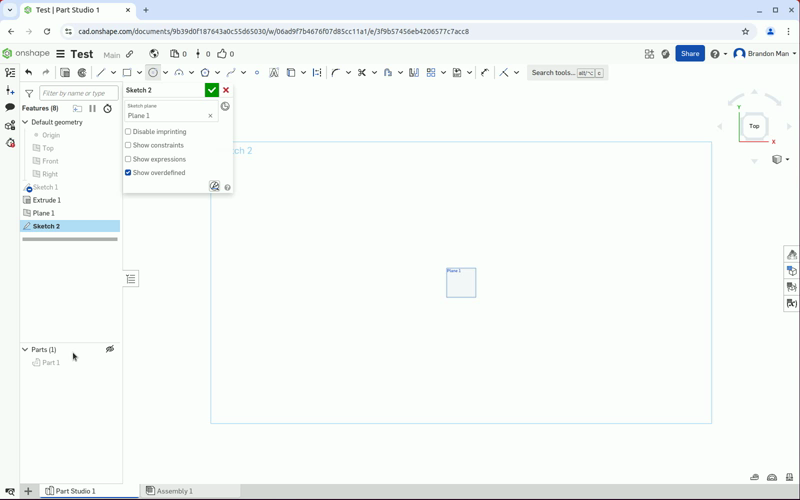
mouse_move(460, 282)
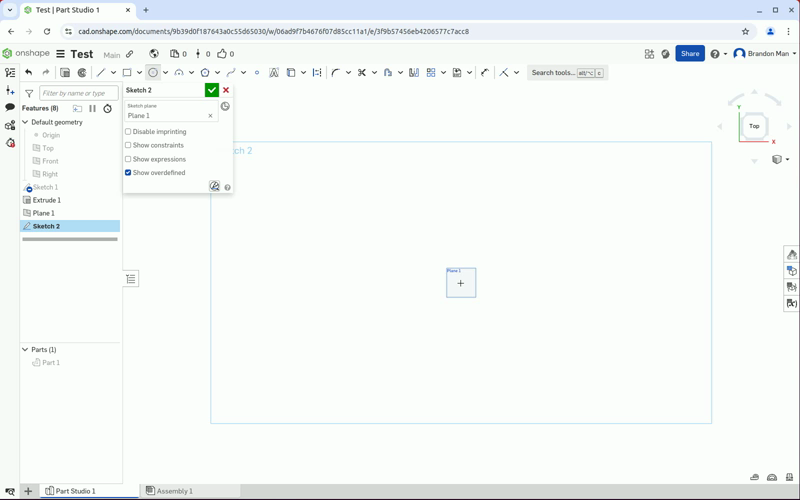
click(460, 282)
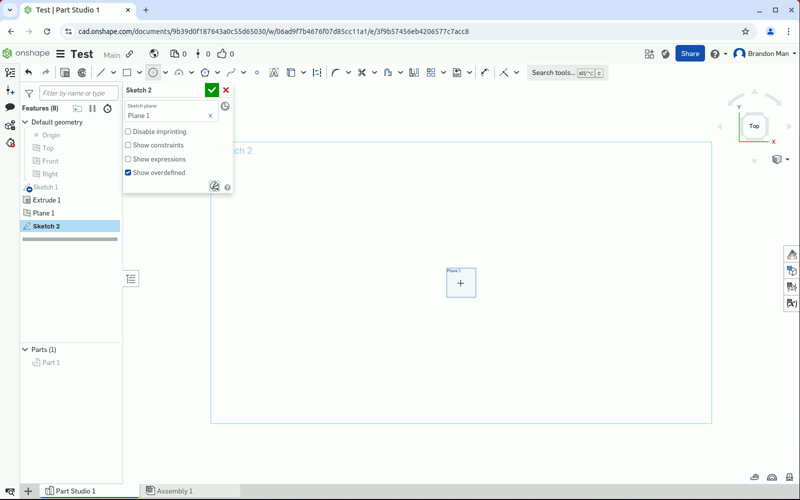
key_up(shift)
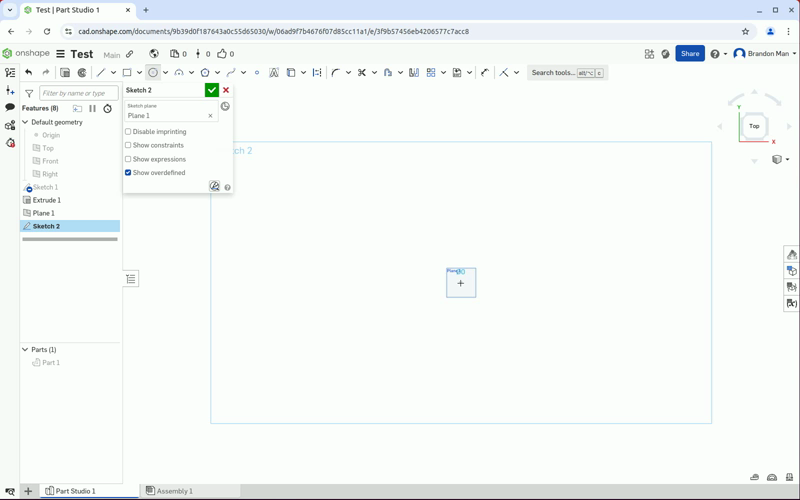
mouse_move(489, 282)
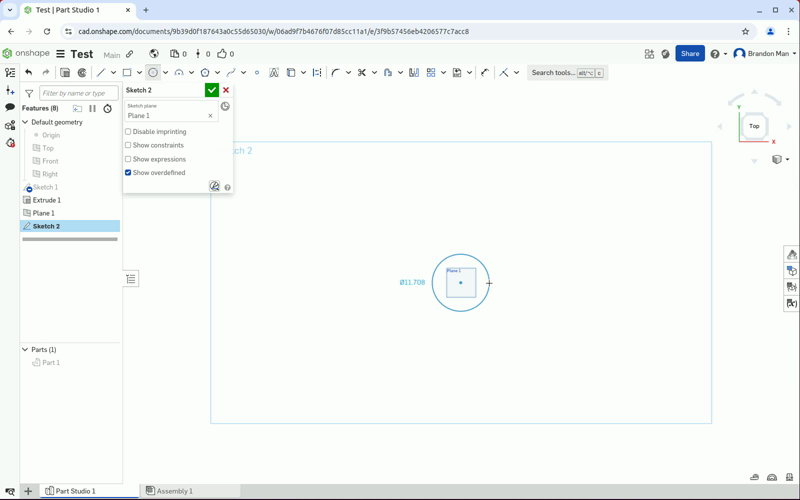
click(489, 282)
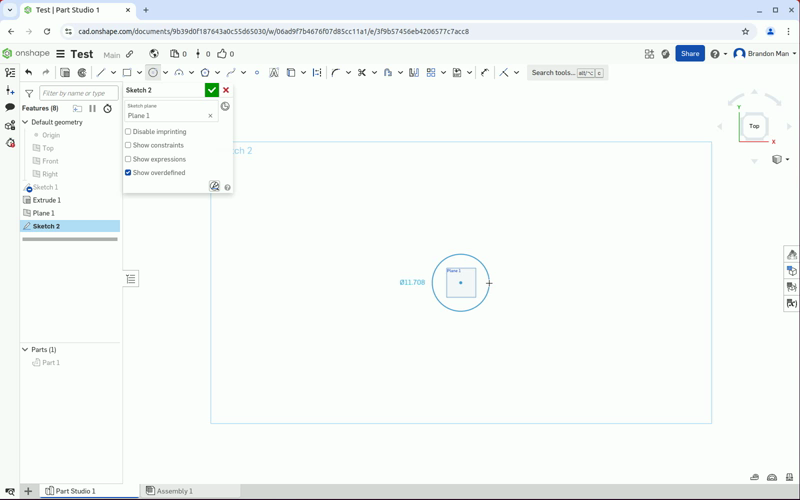
key(esc)
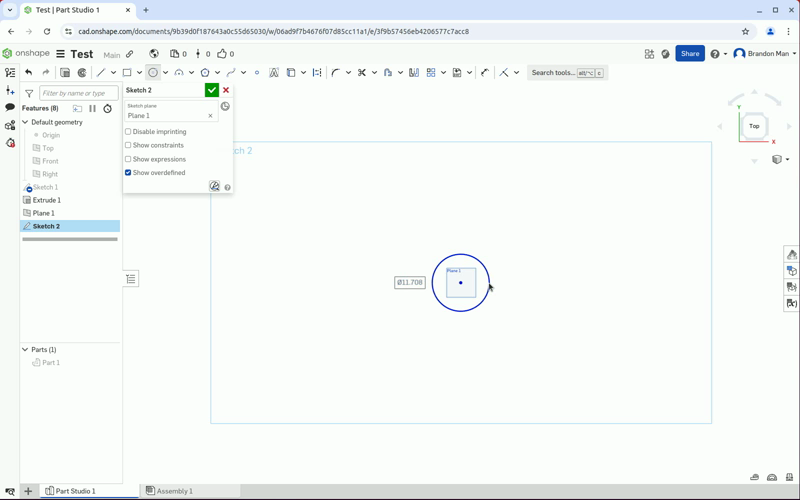
mouse_move(449, 290)
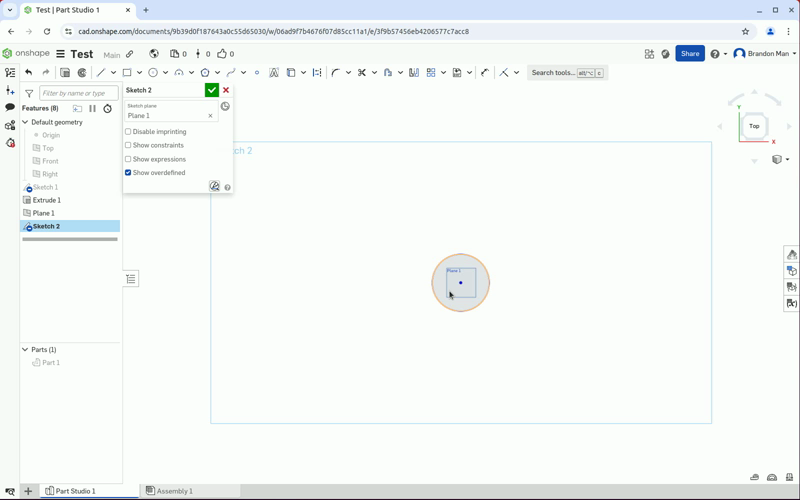
click(449, 290)
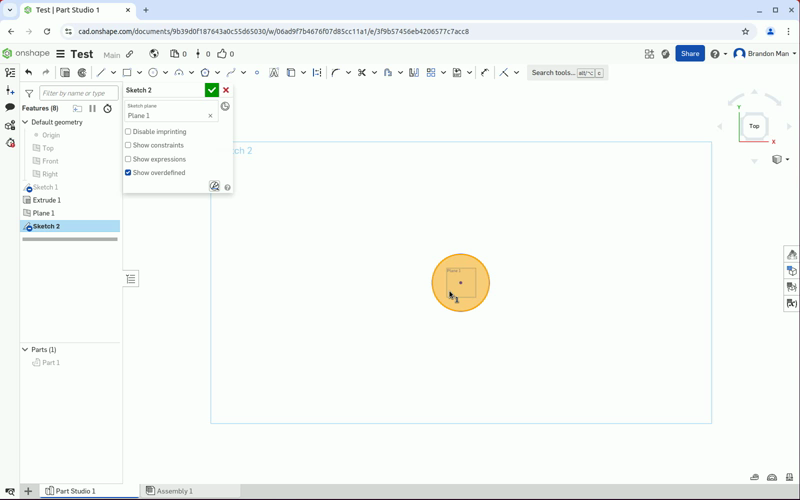
mouse_move(73, 352)
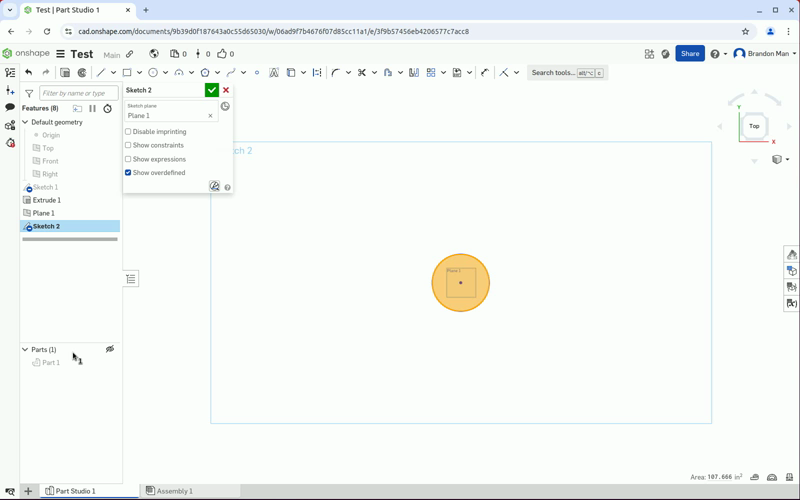
key(shift+y)
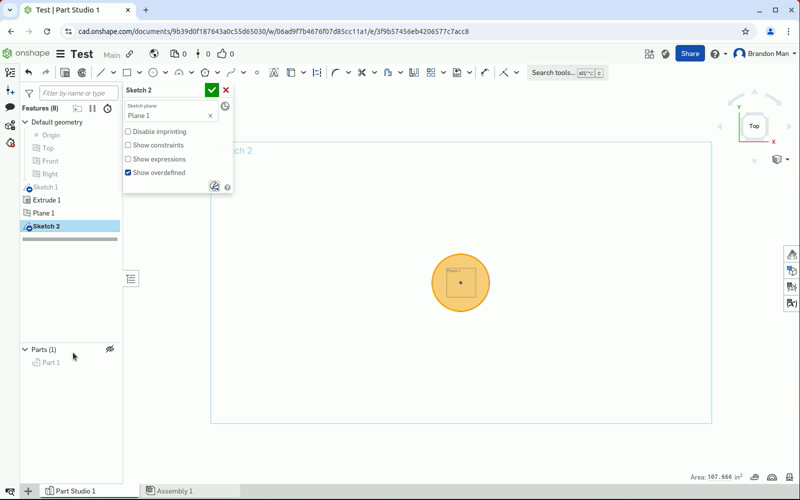
key(shift+e)
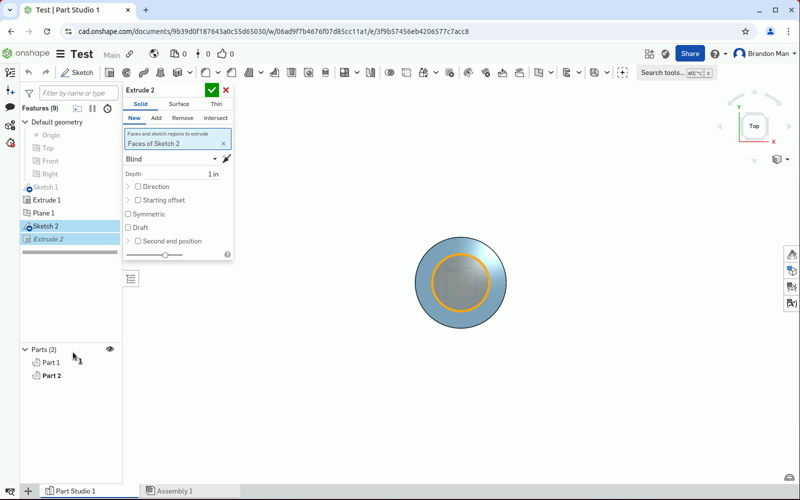
mouse_move(143, 106)
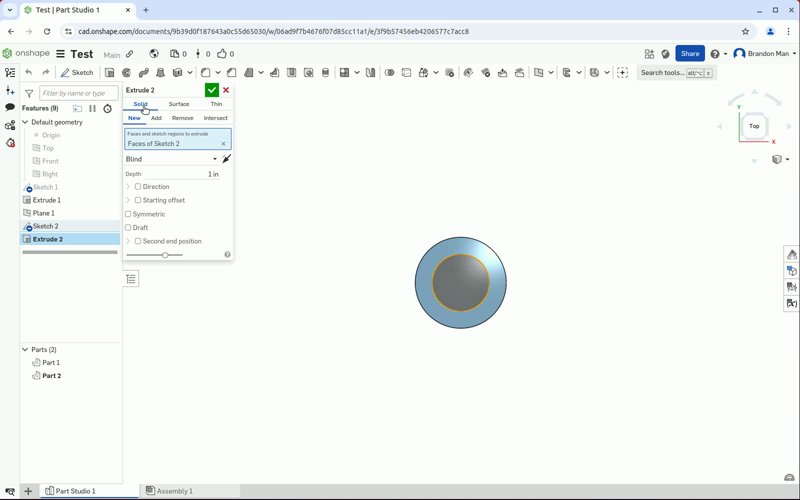
click(143, 106)
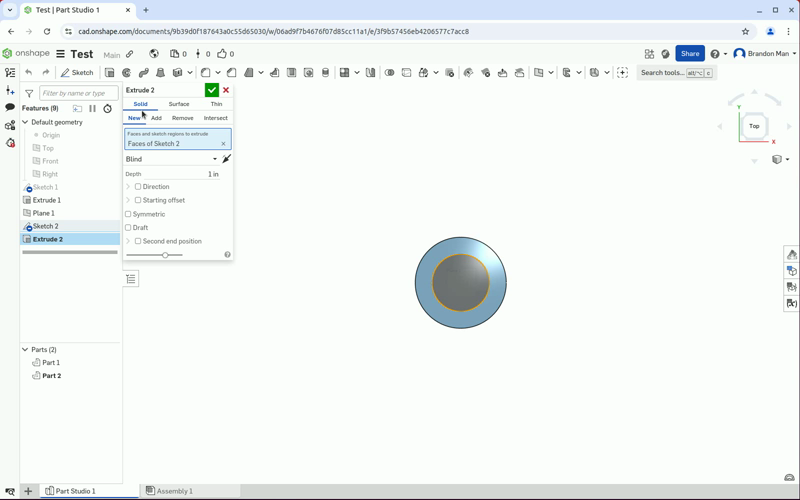
mouse_move(137, 120)
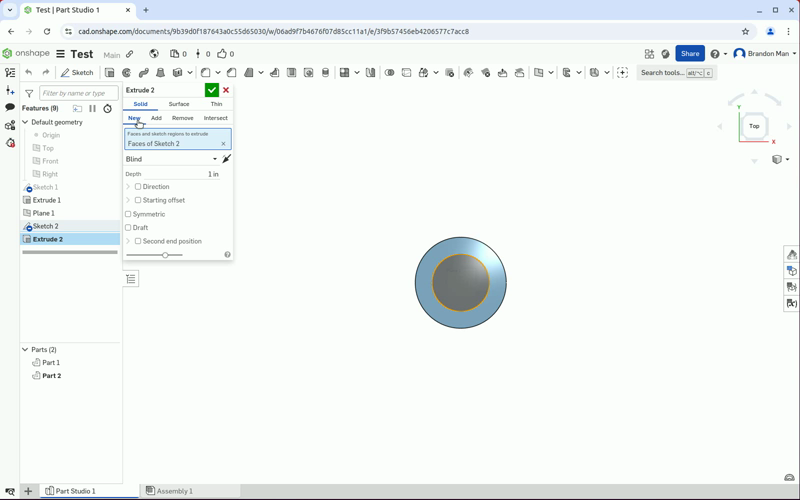
click(137, 120)
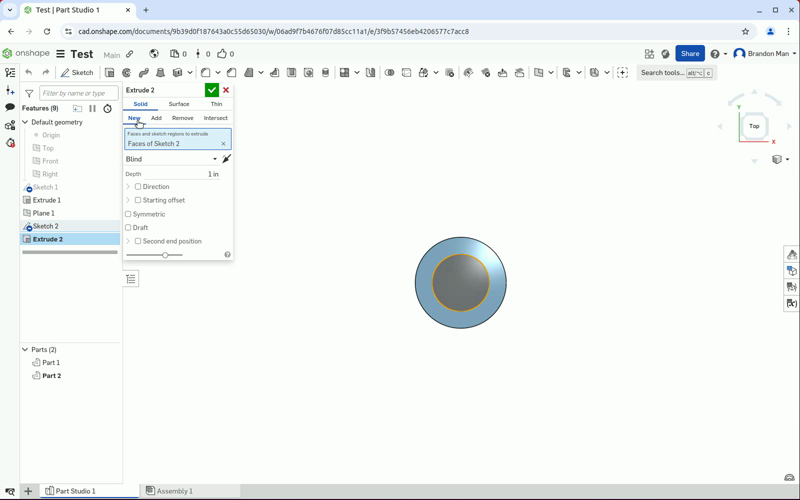
key(tab, 4)
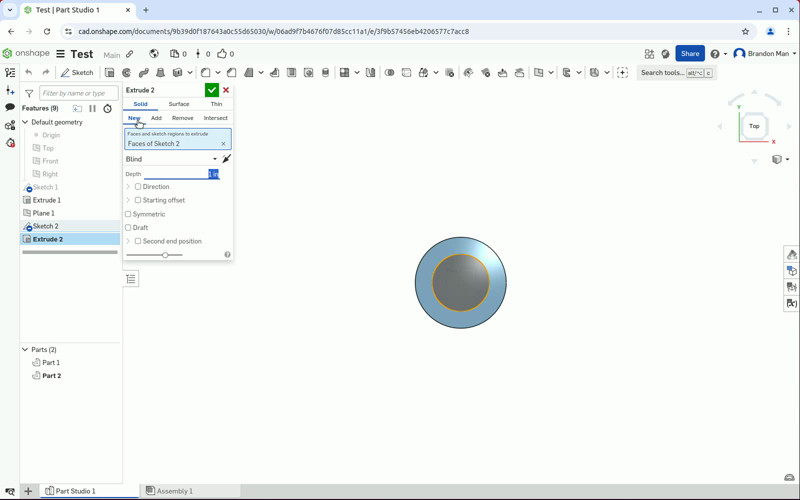
text(4.574)
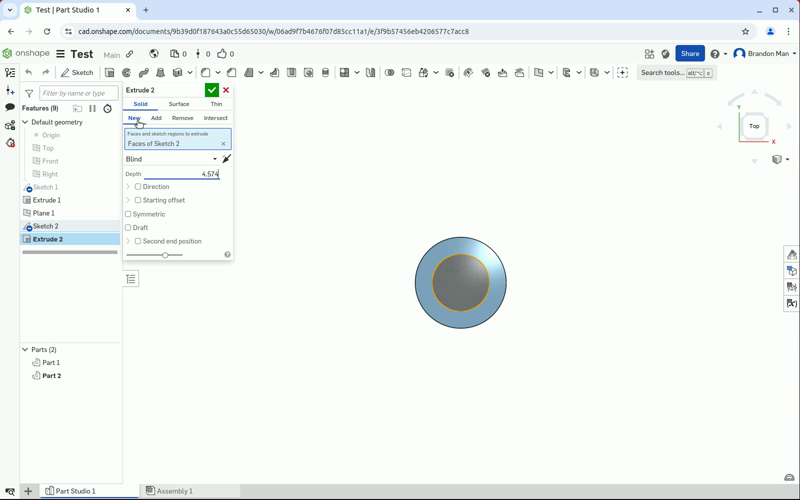
key(enter)
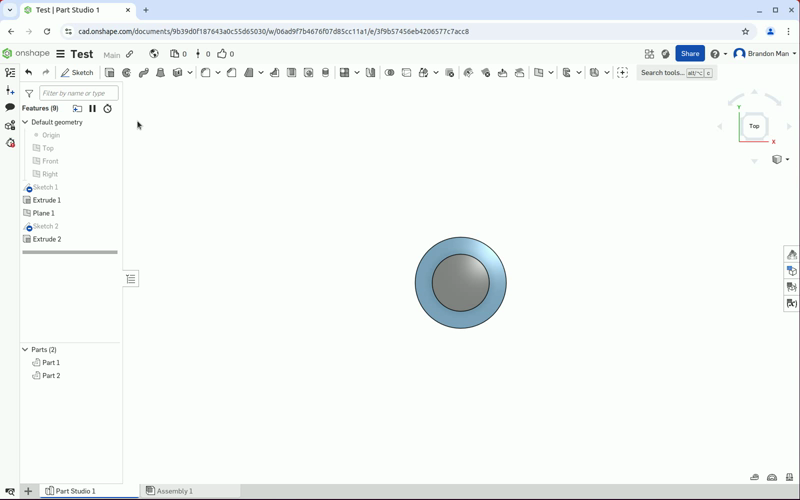
key(shift+h)
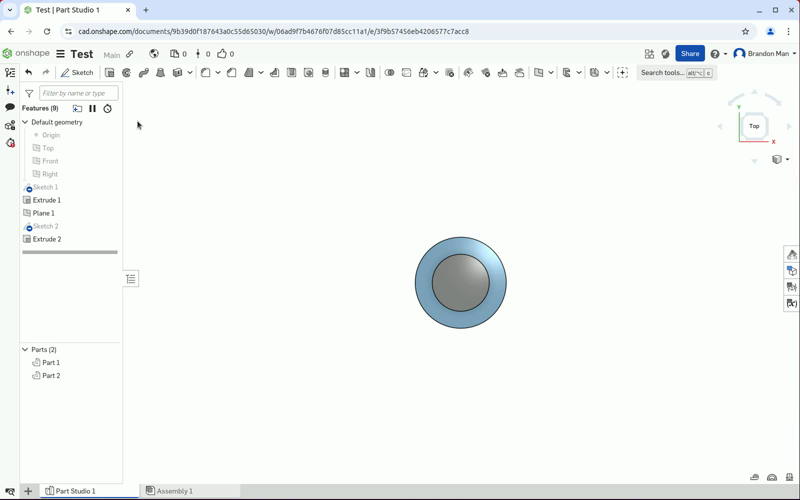
key(shift+h)
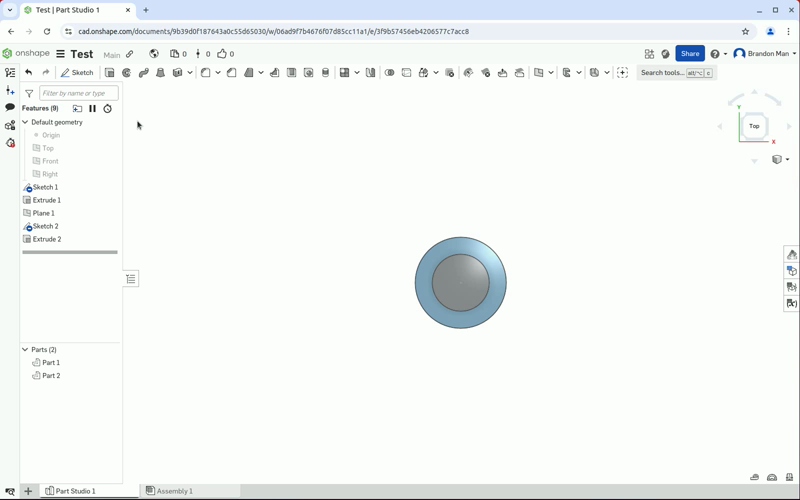
key(shift+7)
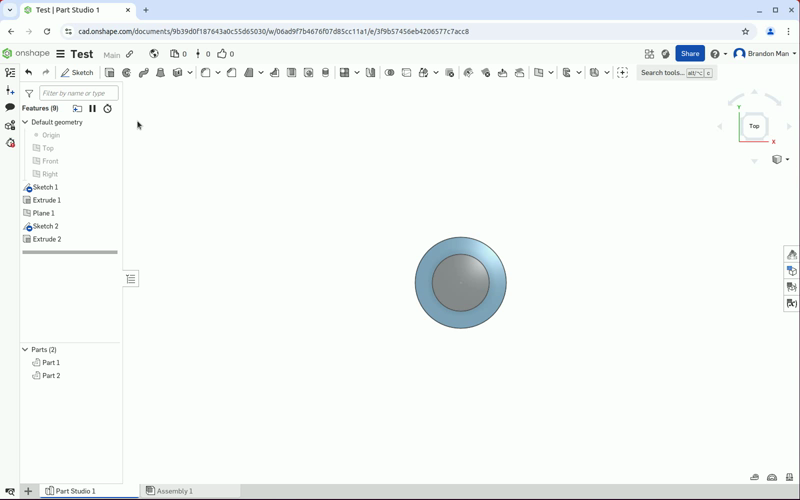
key(up, 3)
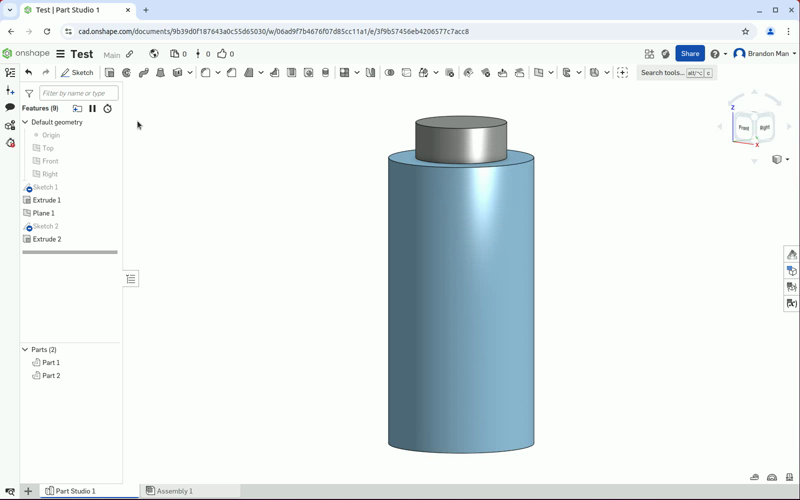
key(left, 3)
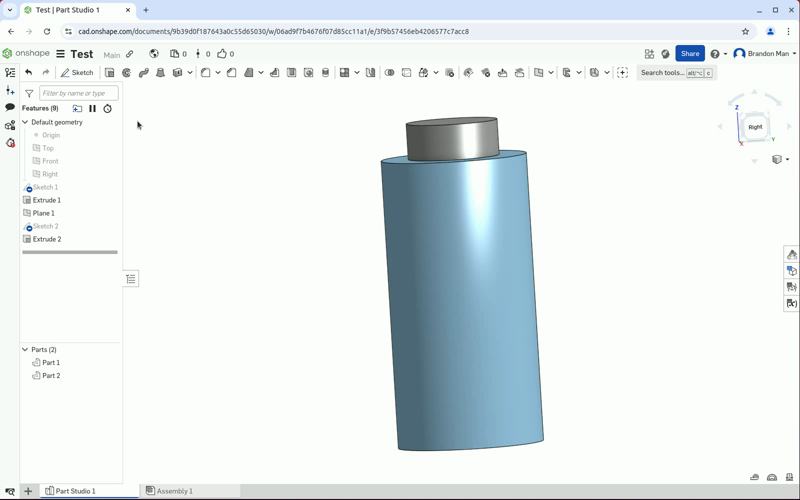
key(right, 3)
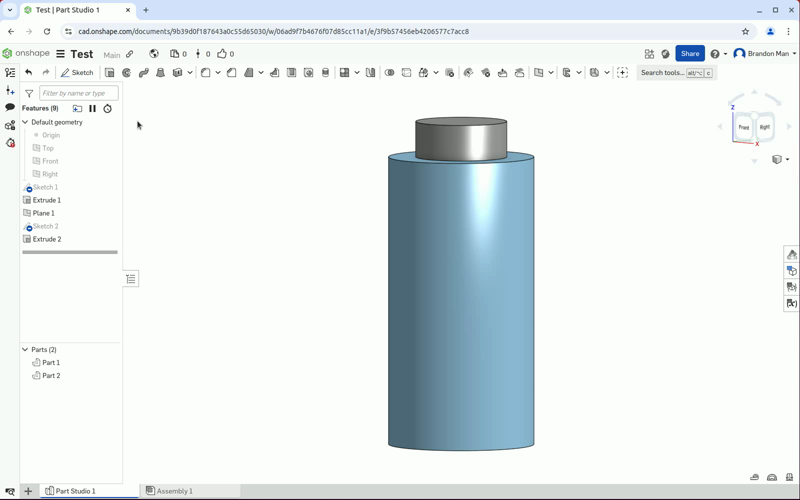
key(down, 3)
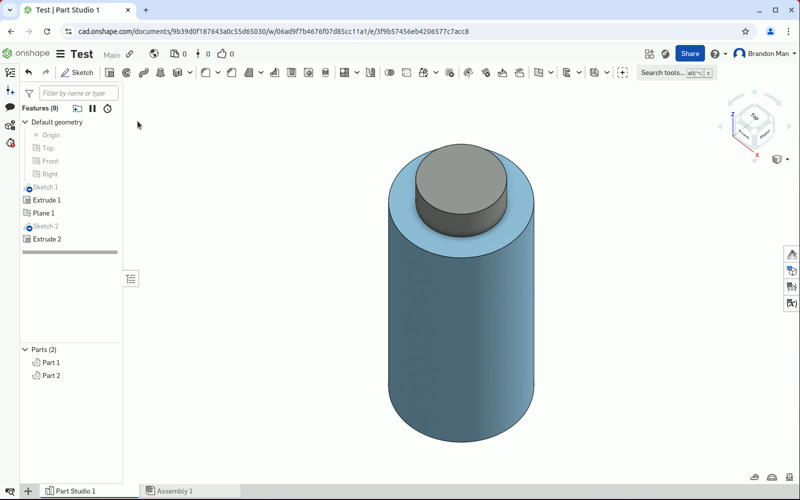
mouse_move(73, 189)
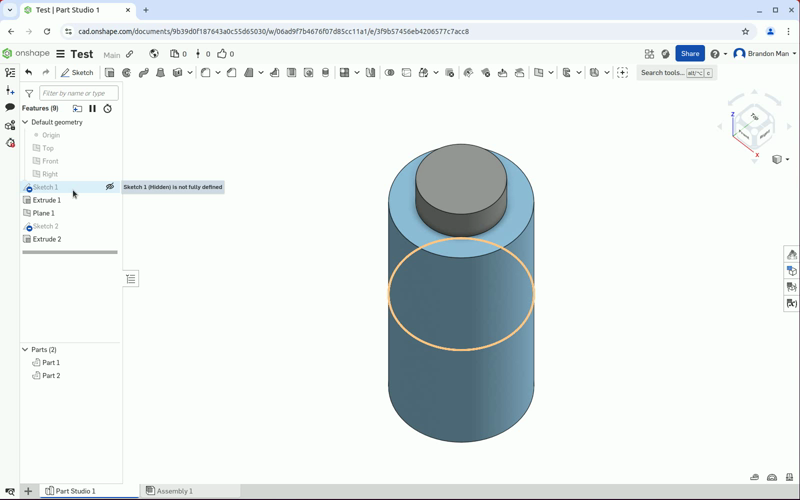
click(73, 189)